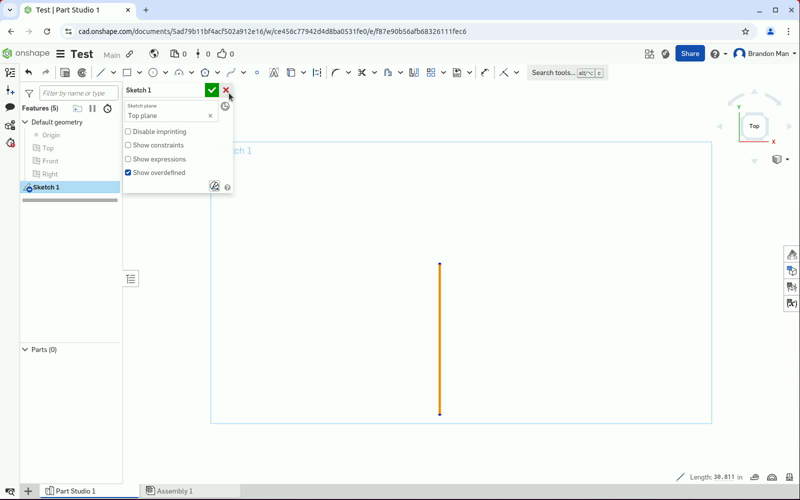
key(shift+h)
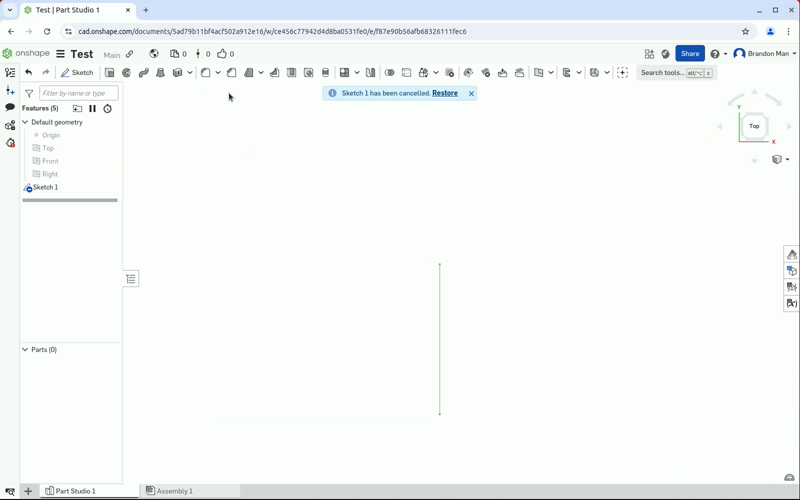
key(shift+s)
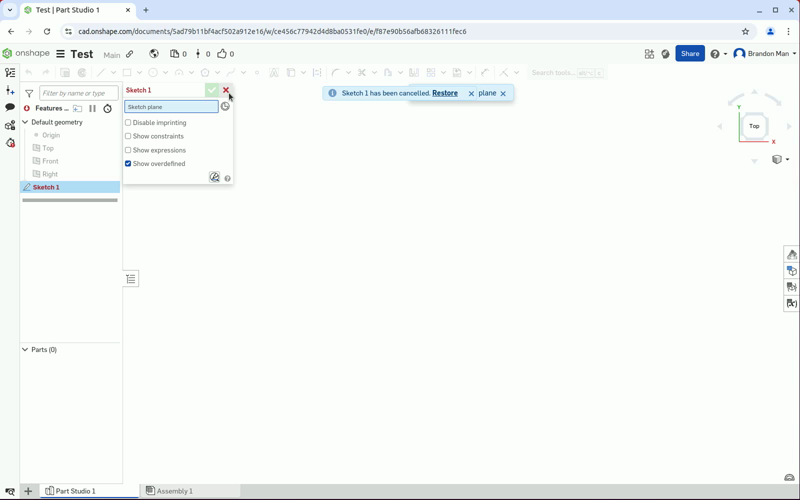
mouse_move(73, 150)
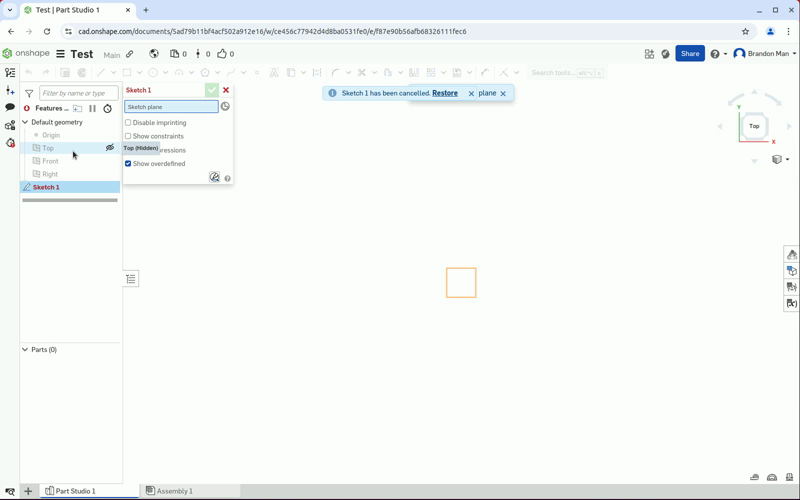
click(73, 150)
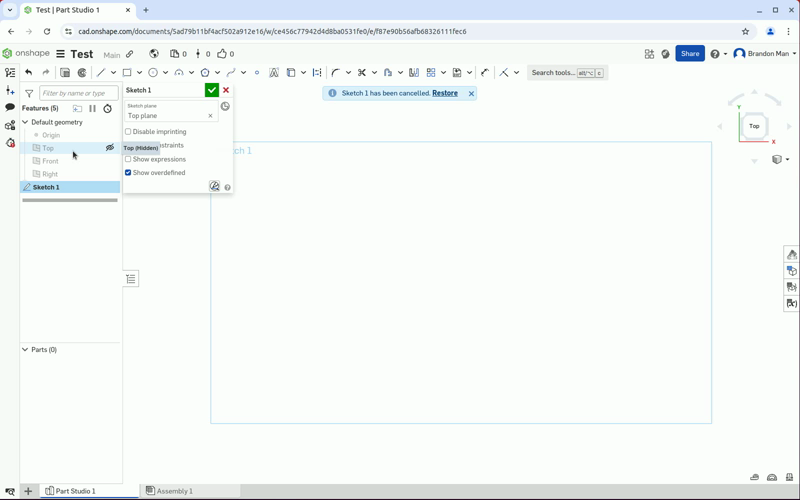
mouse_move(73, 352)
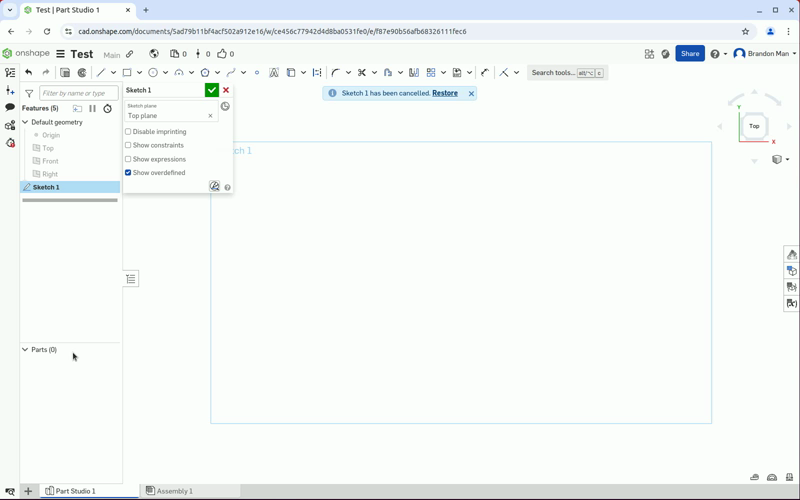
key(y)
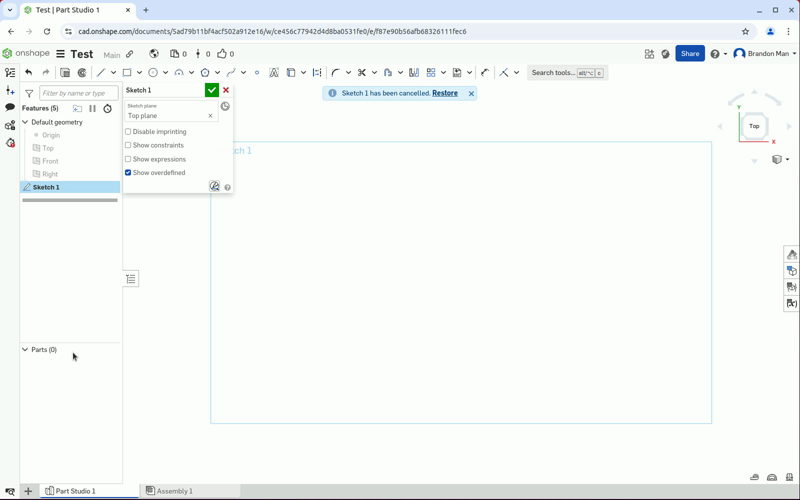
key(c)
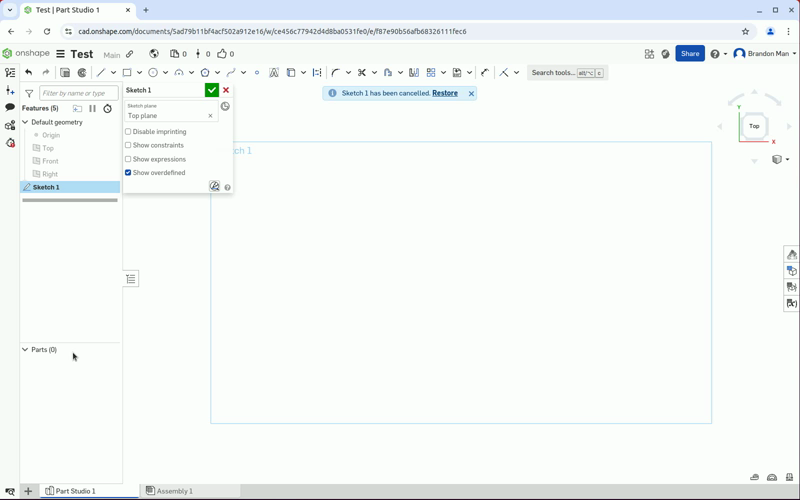
key_down(shift)
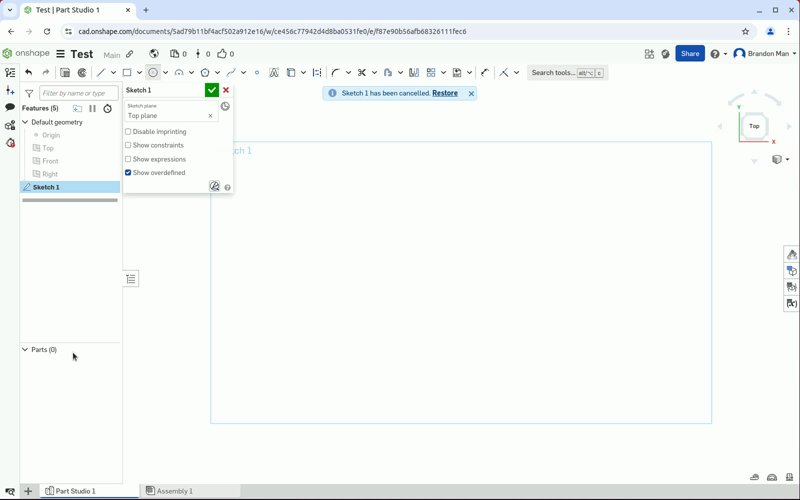
mouse_move(461, 282)
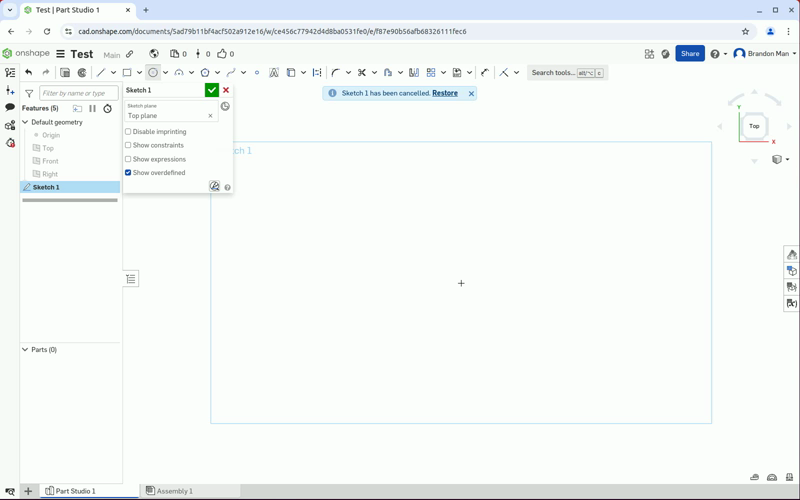
click(461, 282)
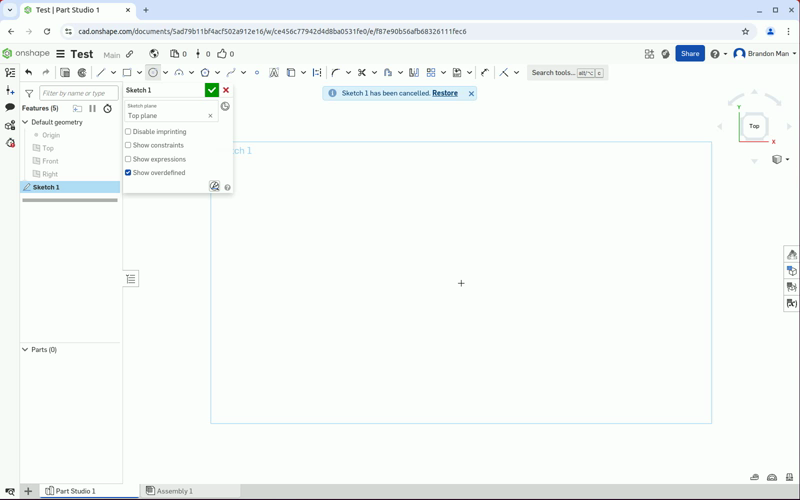
key_up(shift)
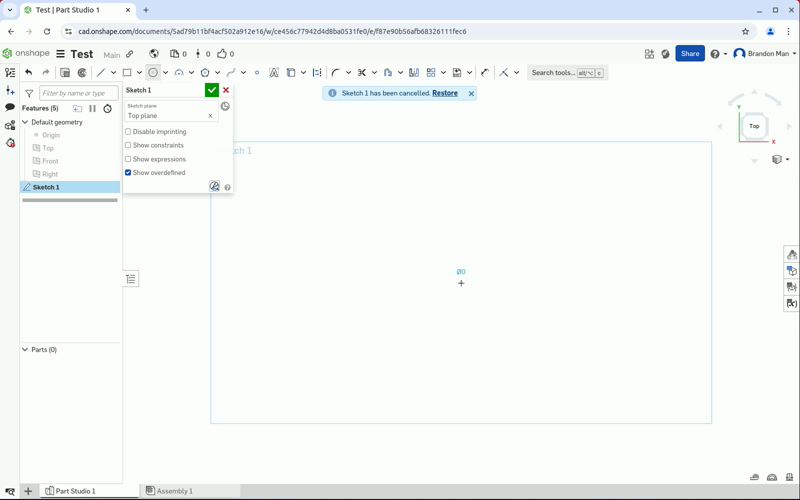
mouse_move(574, 282)
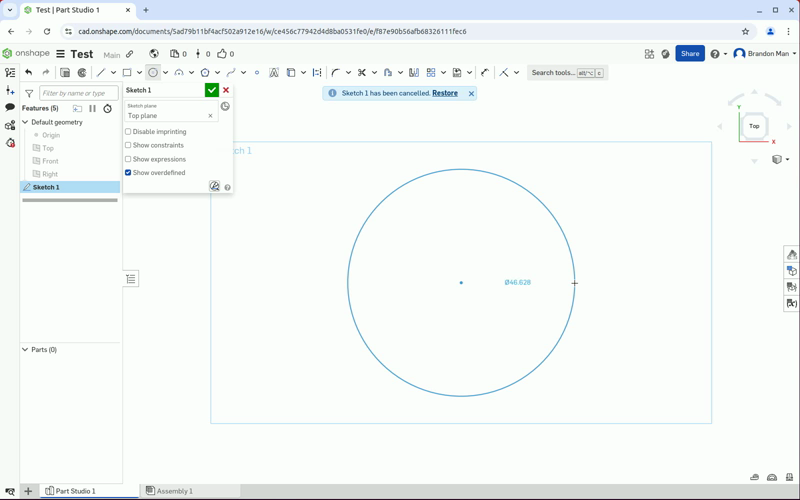
click(574, 282)
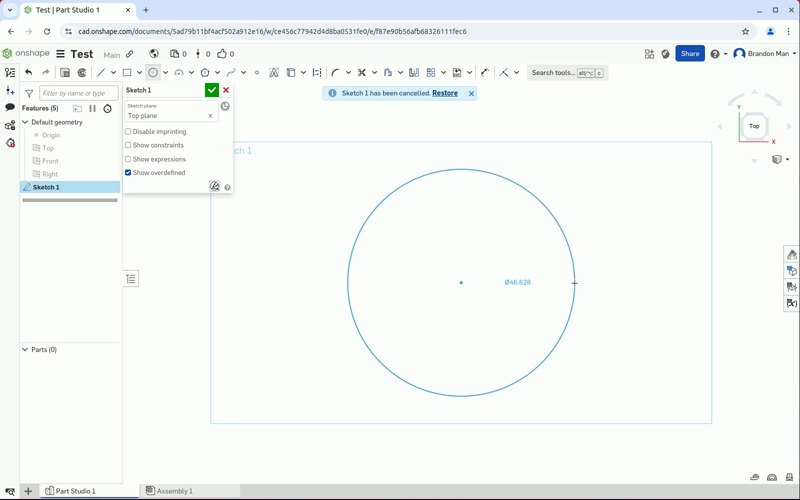
key(esc)
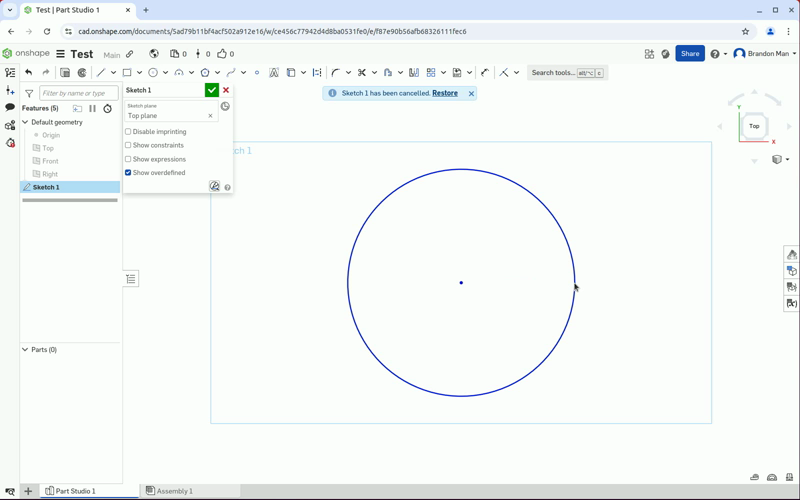
mouse_move(406, 230)
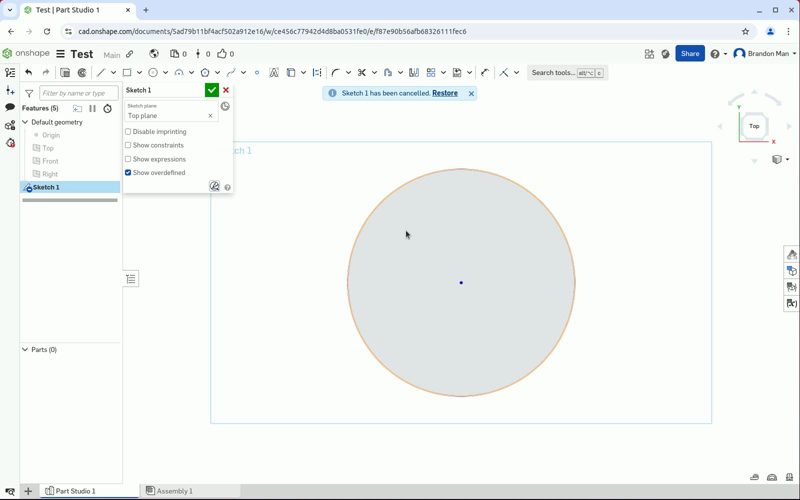
click(406, 230)
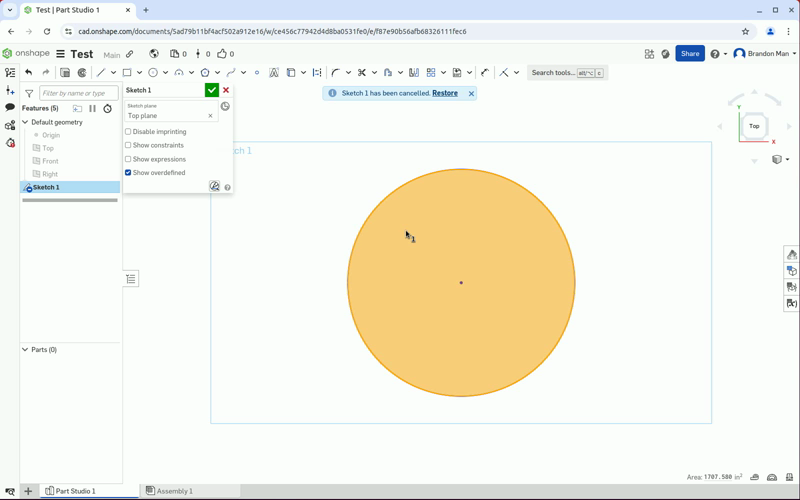
mouse_move(73, 352)
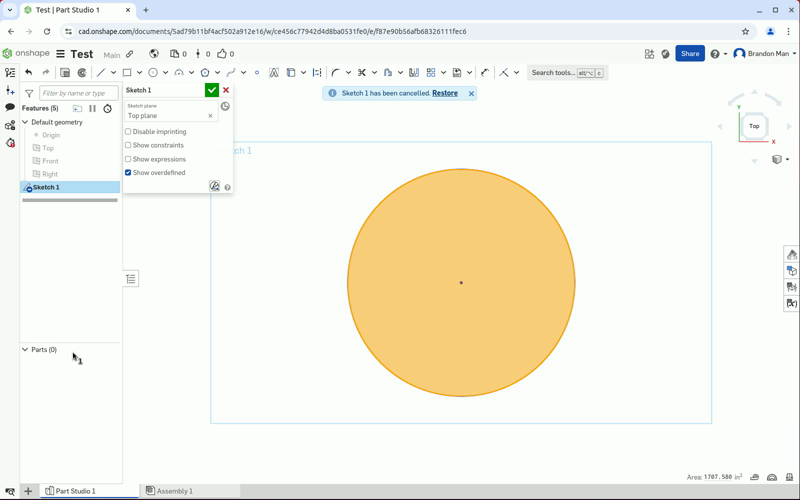
key(shift+y)
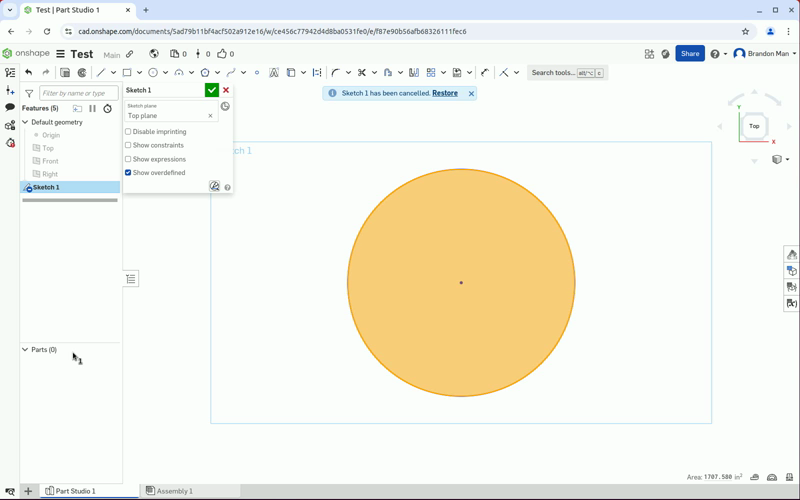
key(shift+e)
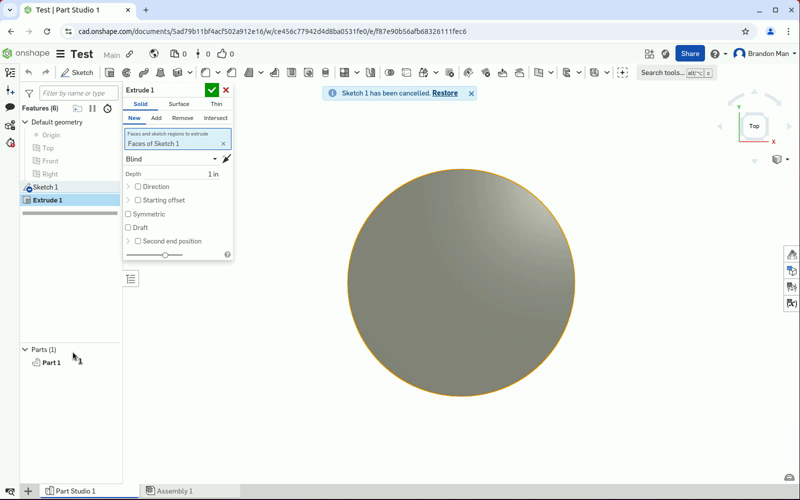
mouse_move(143, 106)
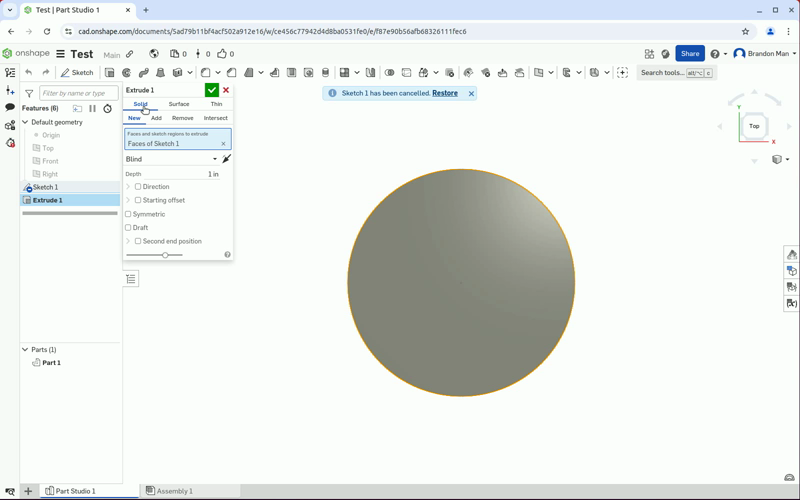
click(143, 106)
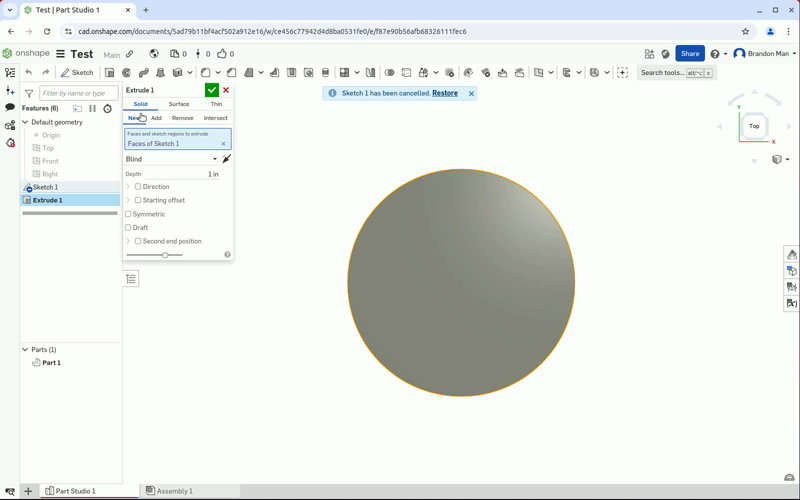
mouse_move(137, 120)
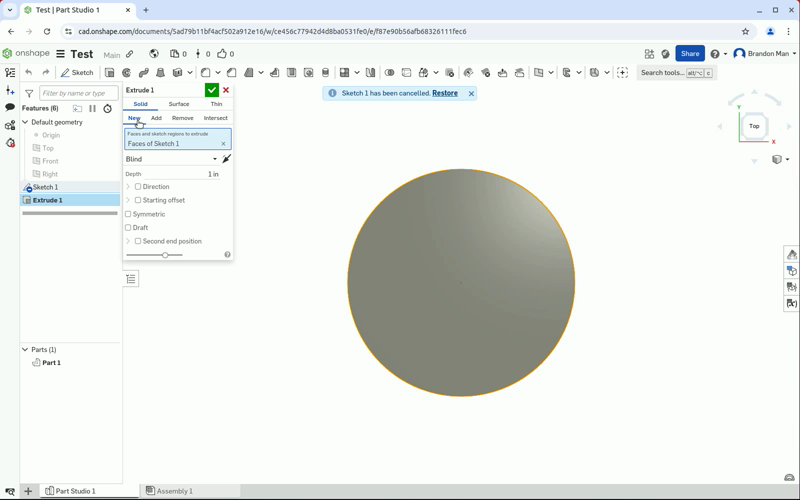
click(137, 120)
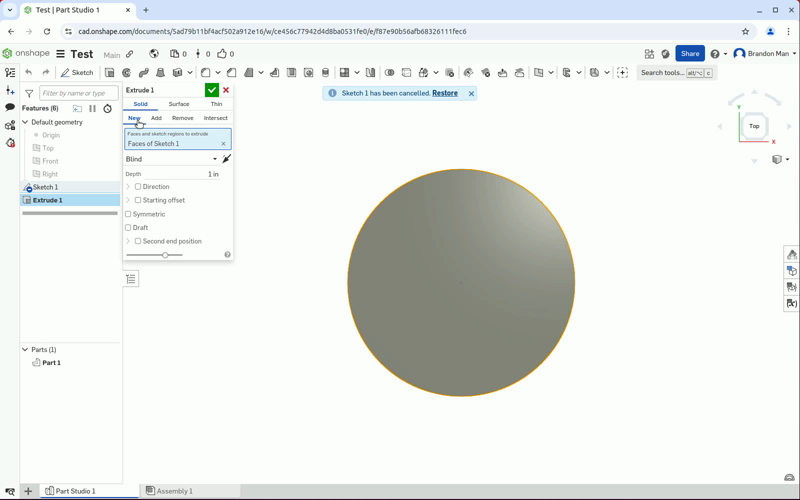
key(tab, 4)
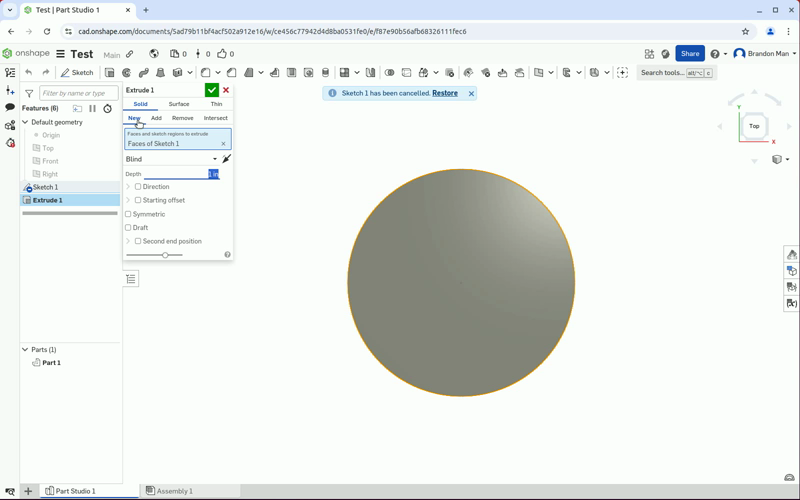
text(7.703)
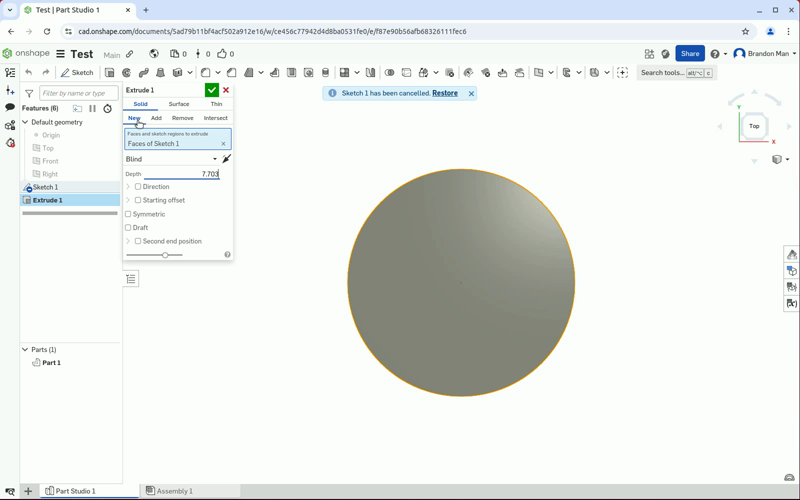
key(enter)
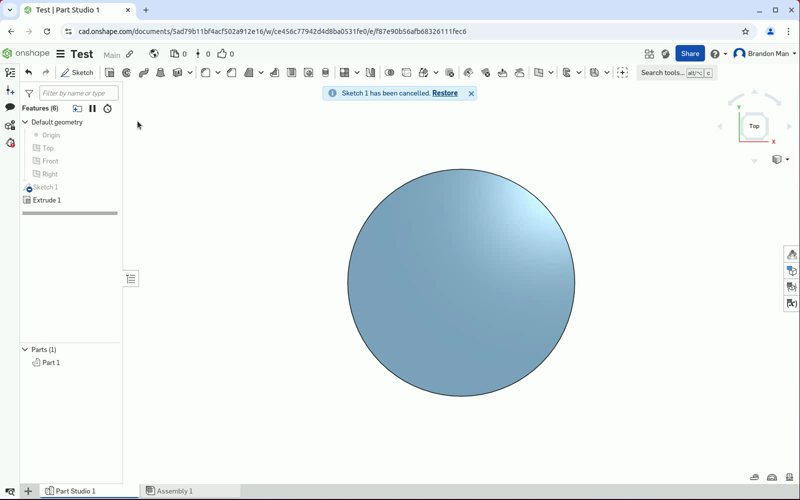
key(shift+h)
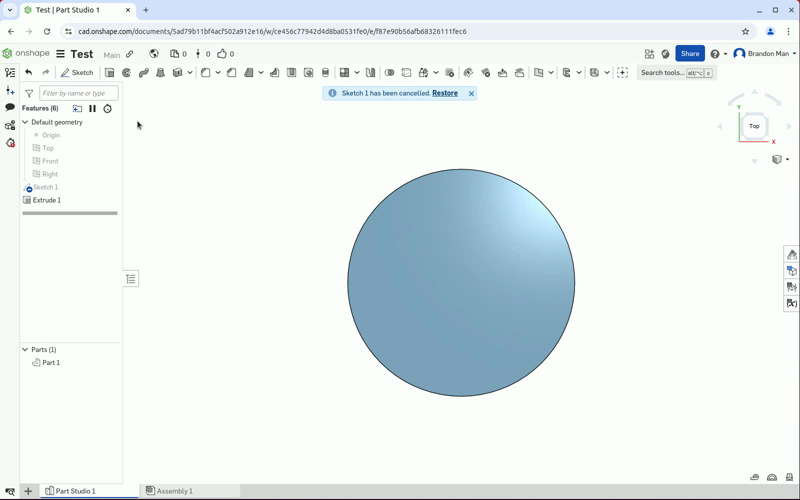
key(shift+h)
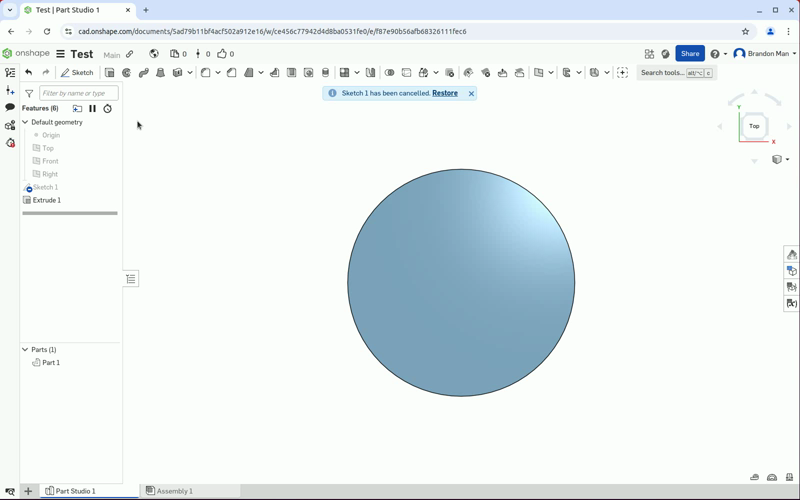
mouse_move(73, 189)
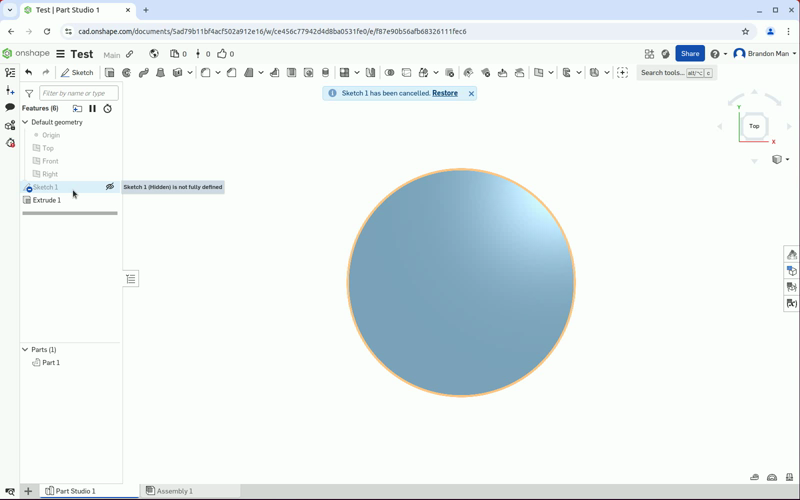
click(73, 189)
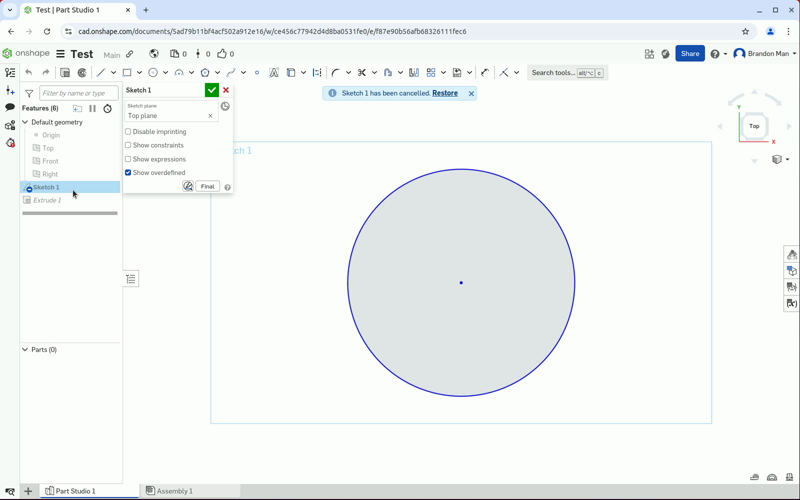
mouse_move(229, 92)
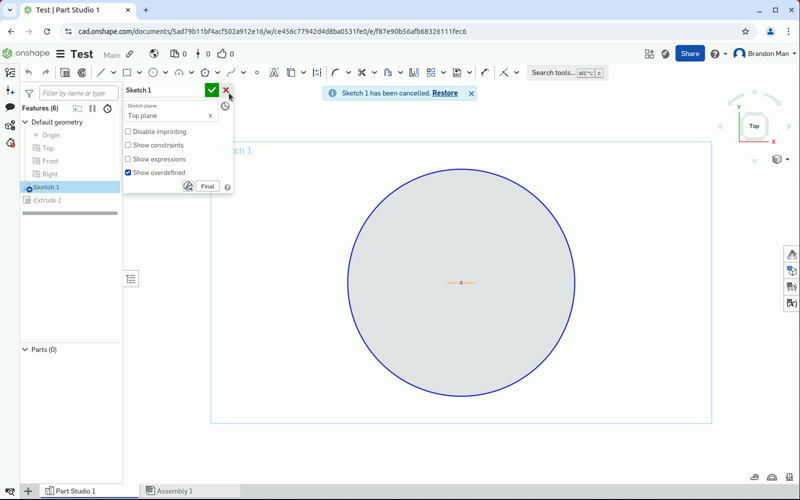
click(229, 92)
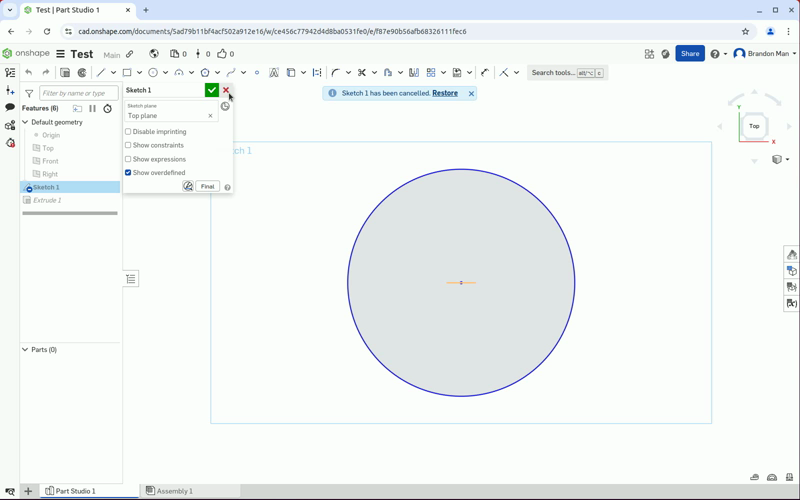
key(shift+s)
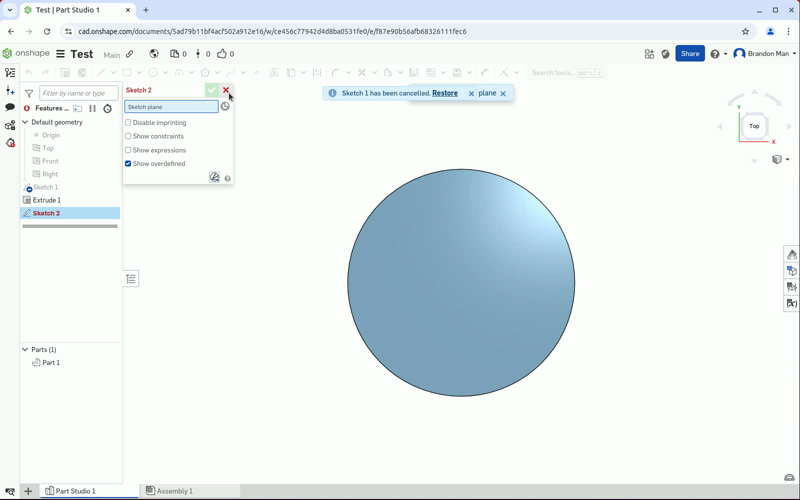
mouse_move(73, 150)
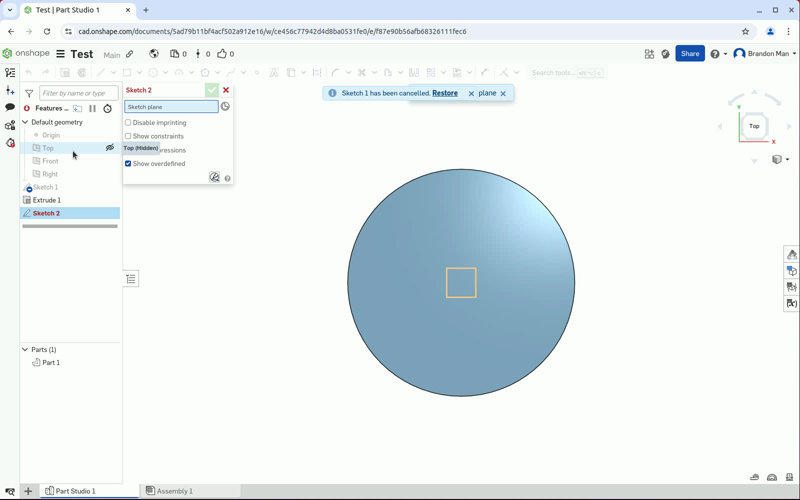
click(73, 150)
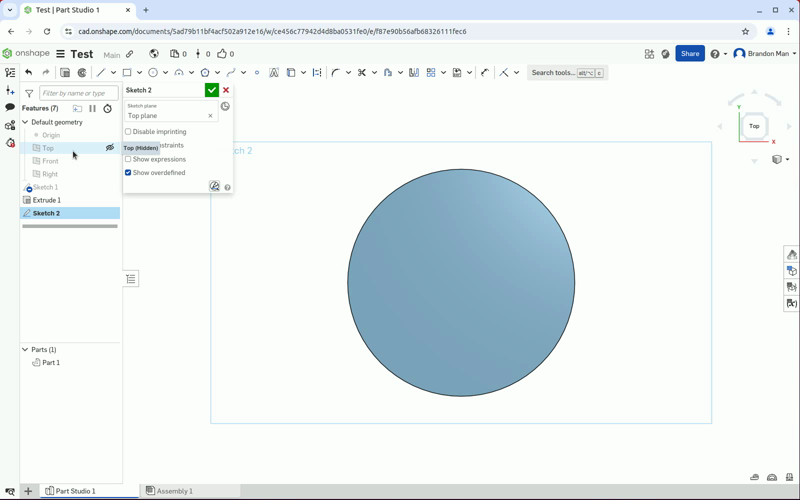
mouse_move(73, 352)
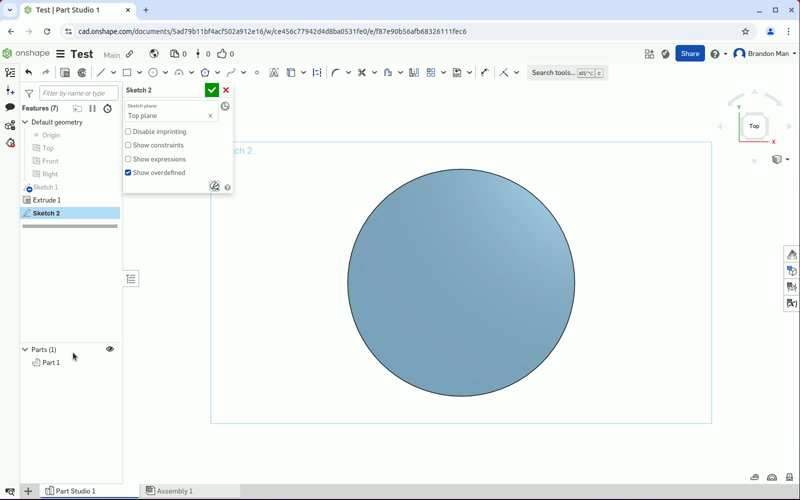
key(y)
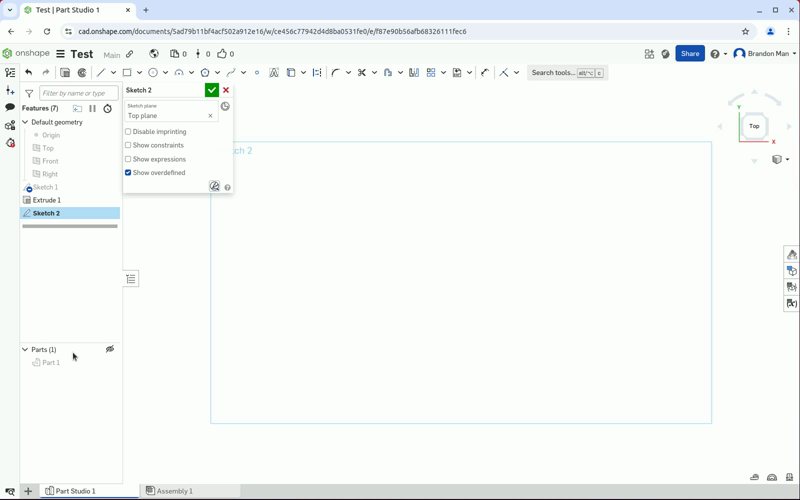
key(c)
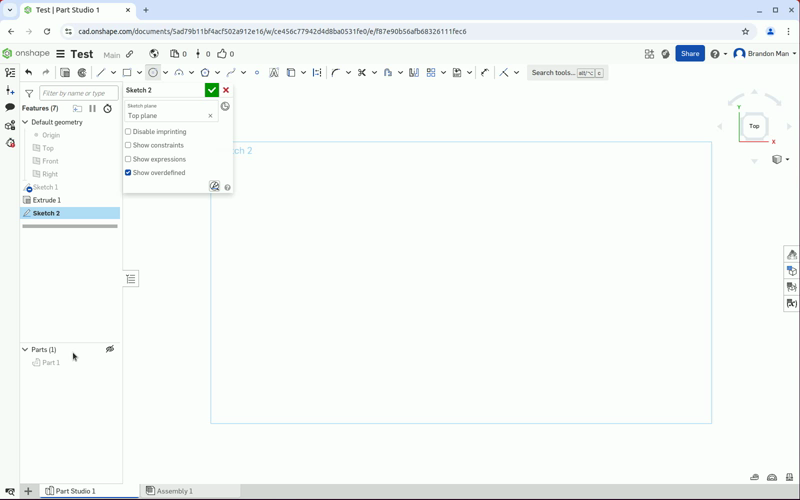
key_down(shift)
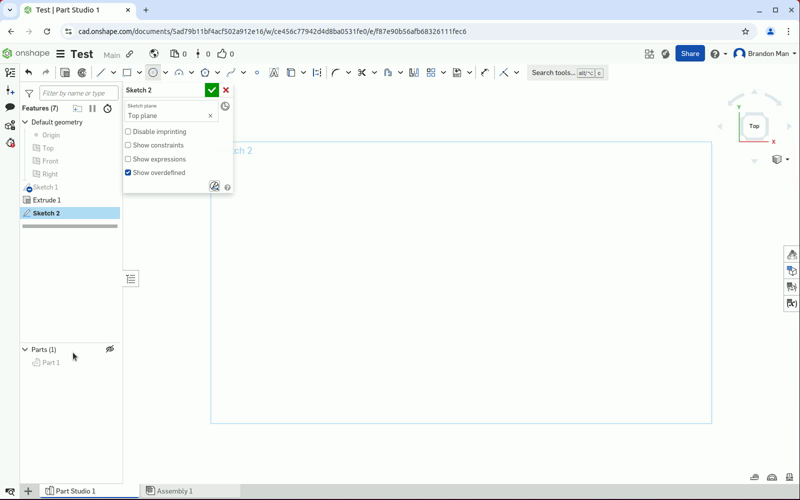
mouse_move(461, 282)
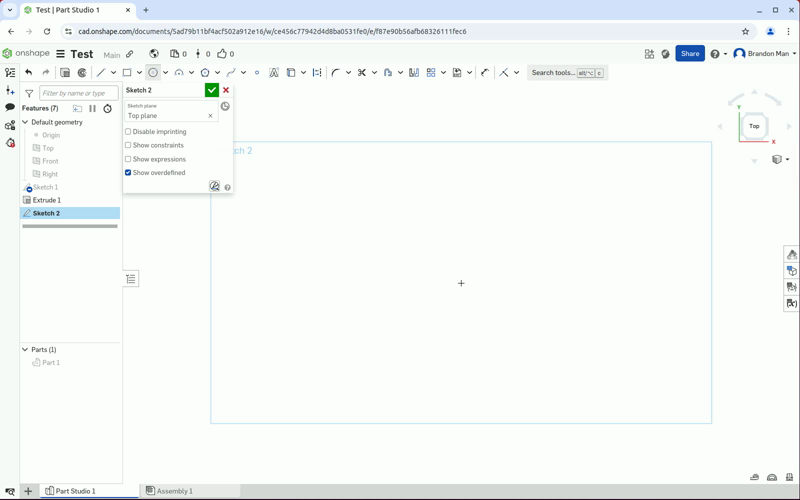
click(461, 282)
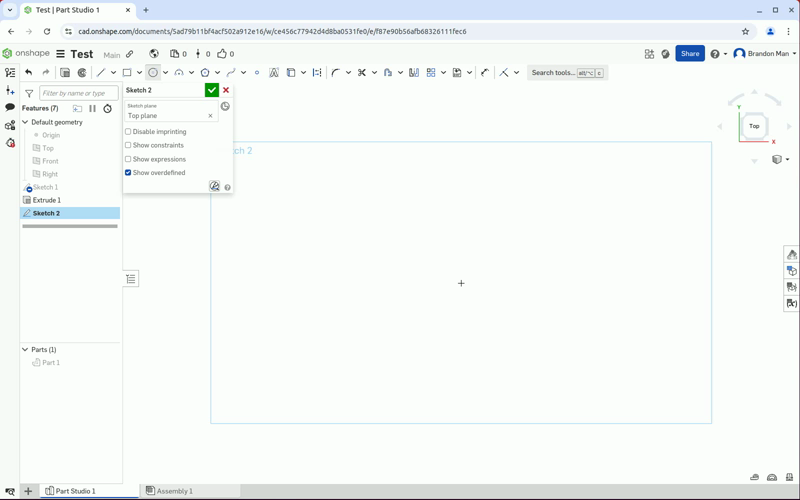
key_up(shift)
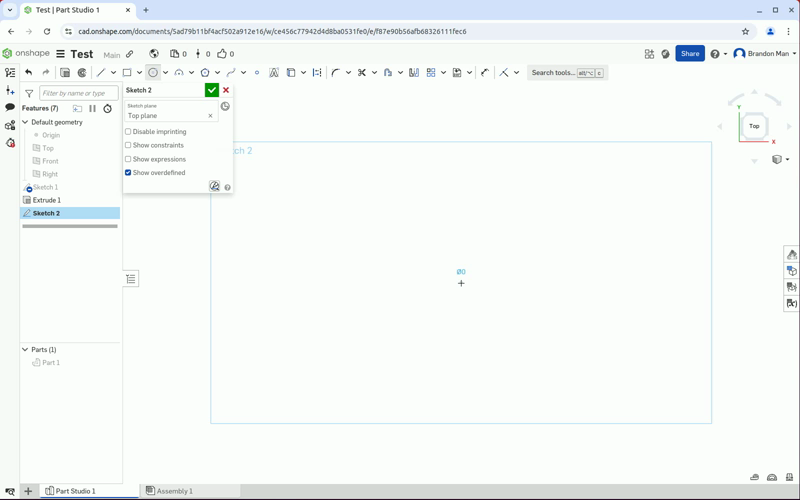
mouse_move(551, 282)
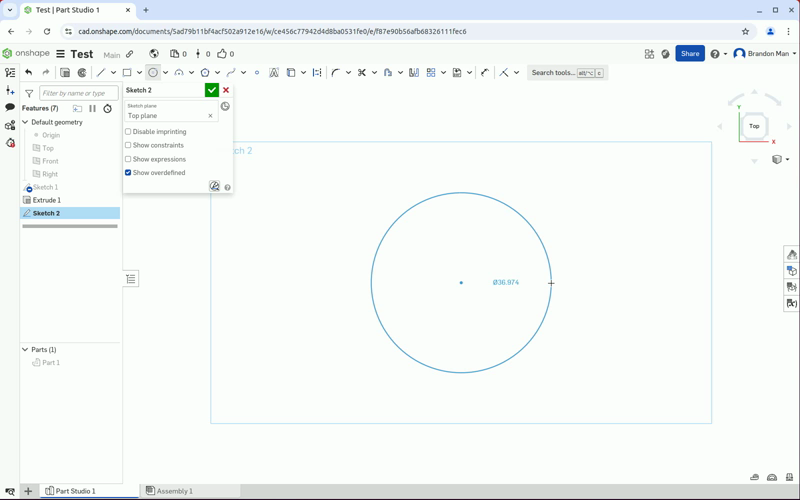
click(551, 282)
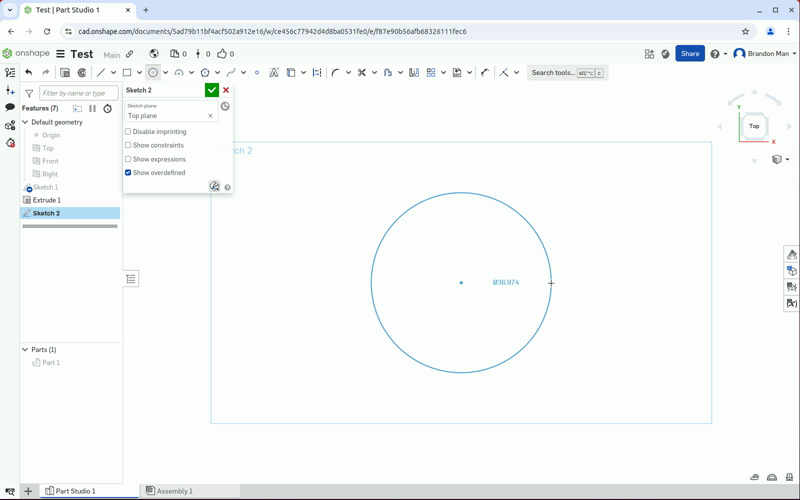
key(esc)
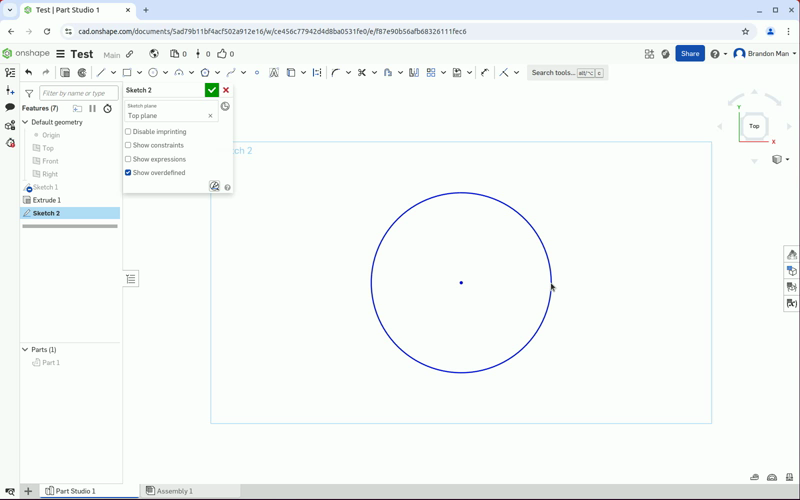
mouse_move(492, 289)
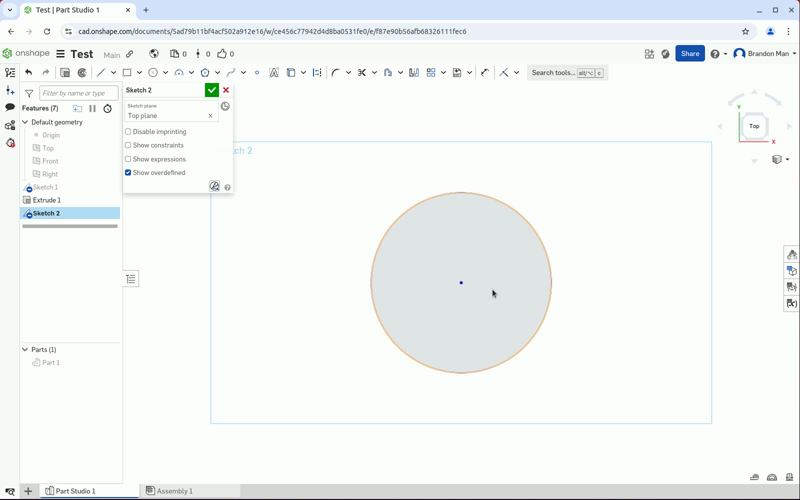
click(492, 289)
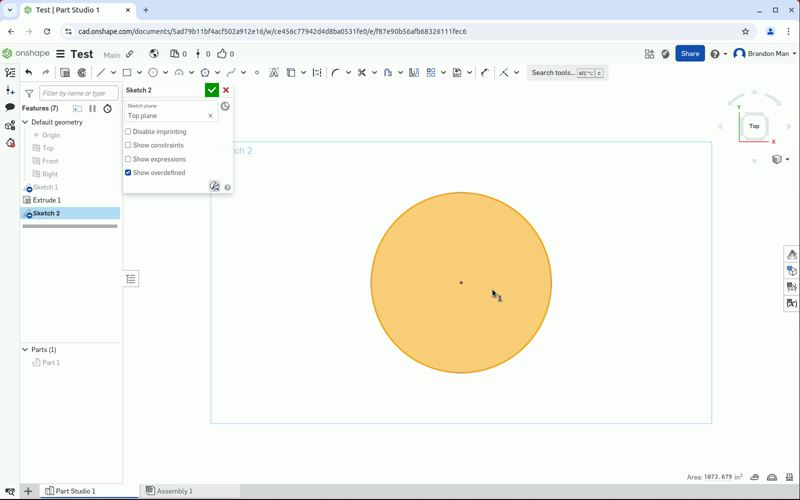
mouse_move(73, 352)
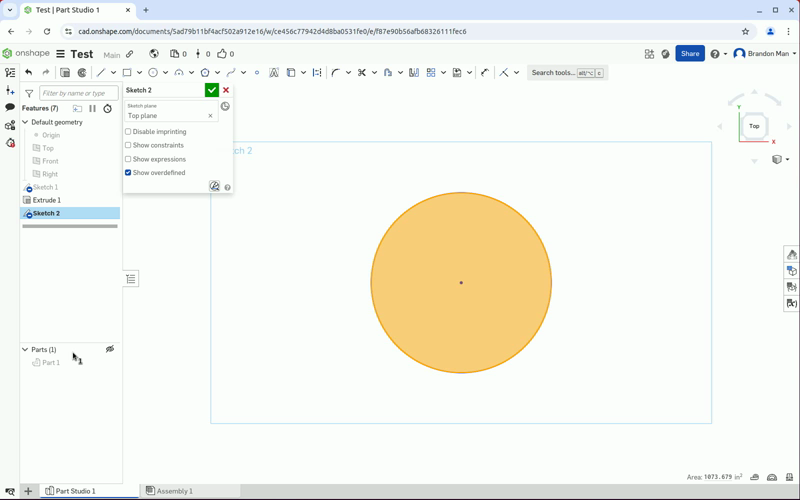
key(shift+y)
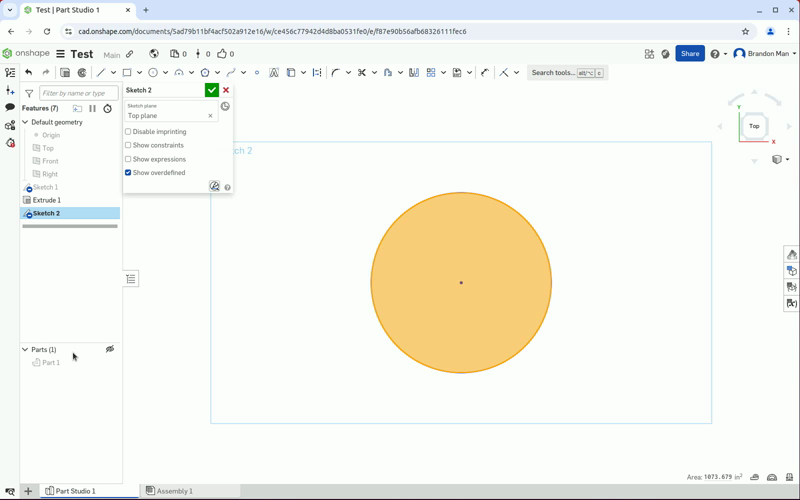
key(shift+e)
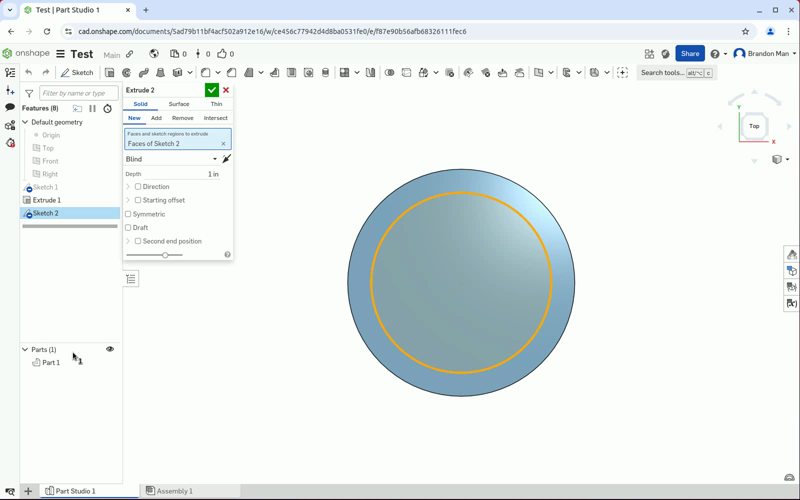
mouse_move(143, 106)
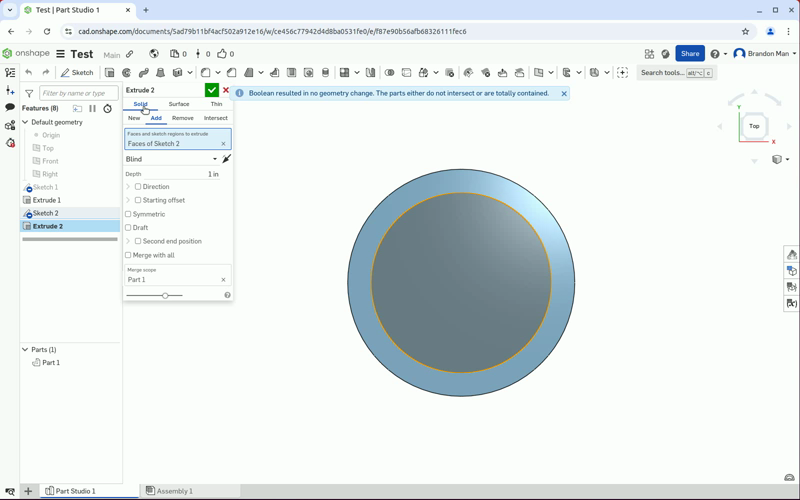
click(143, 106)
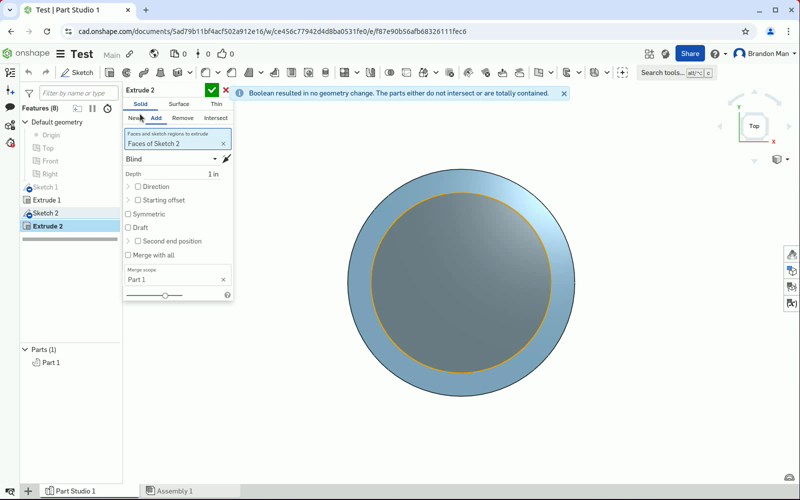
mouse_move(137, 120)
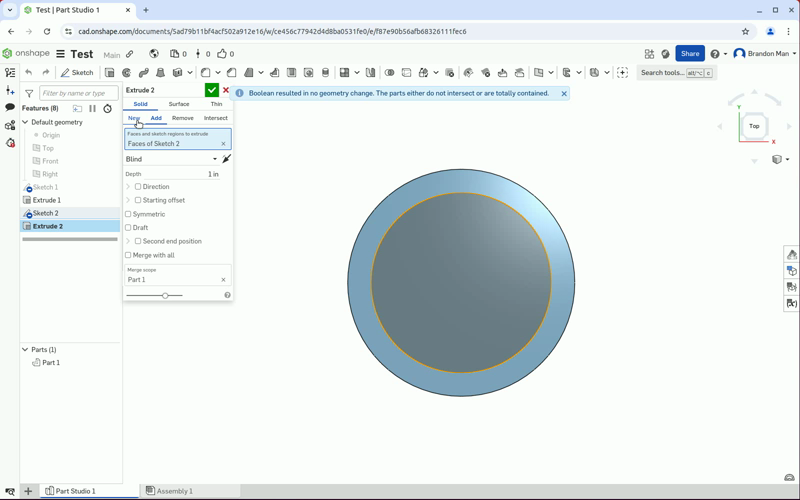
click(137, 120)
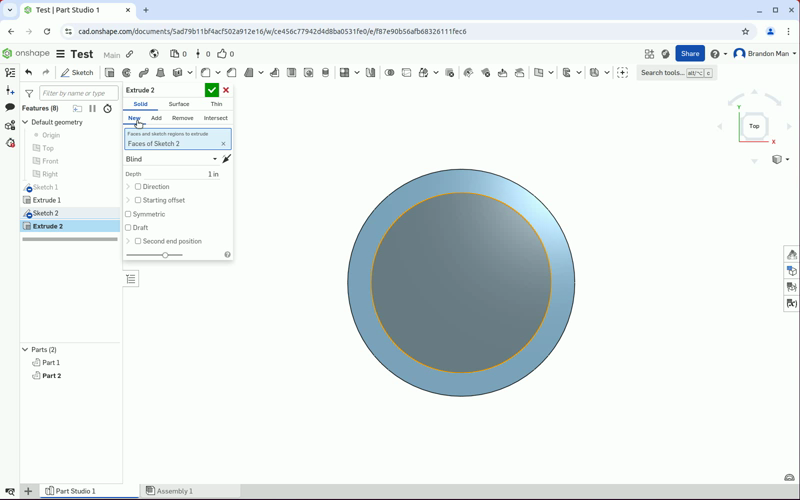
key(tab, 4)
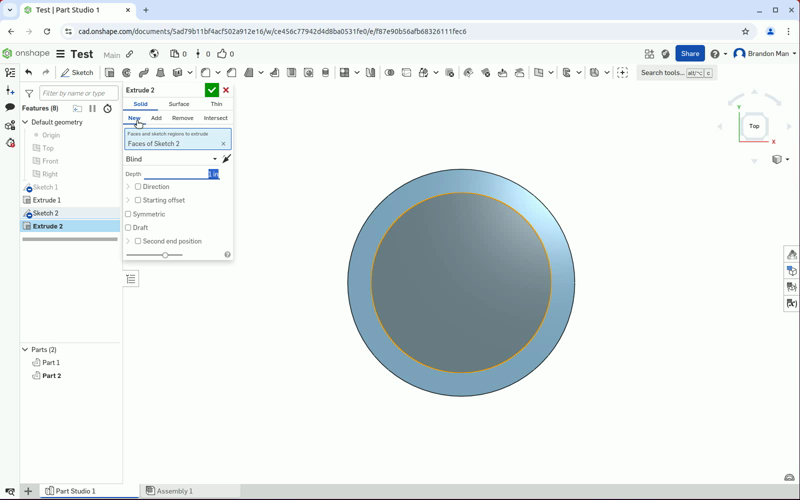
text(-7.703)
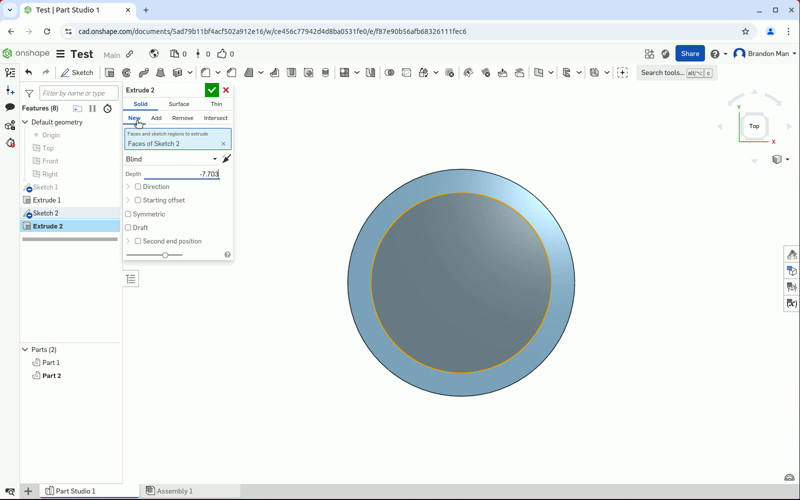
key(enter)
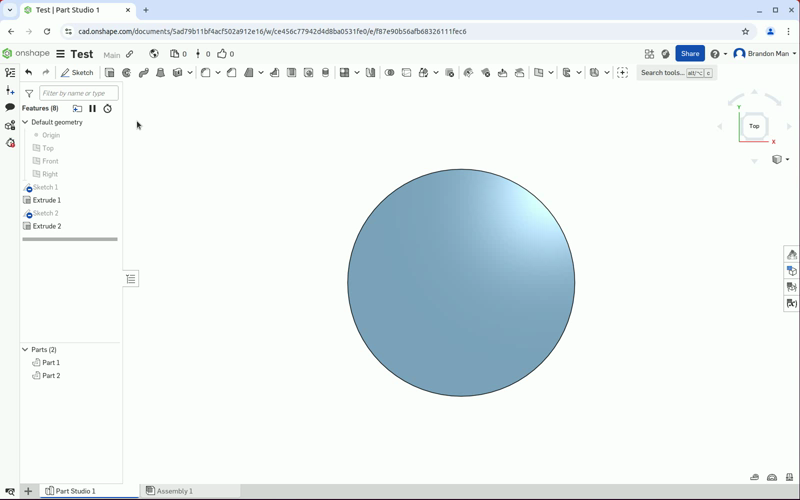
key(shift+h)
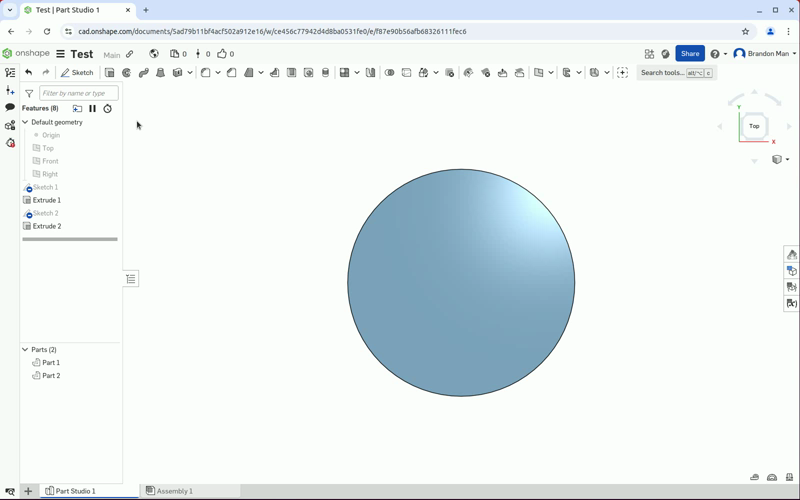
key(shift+h)
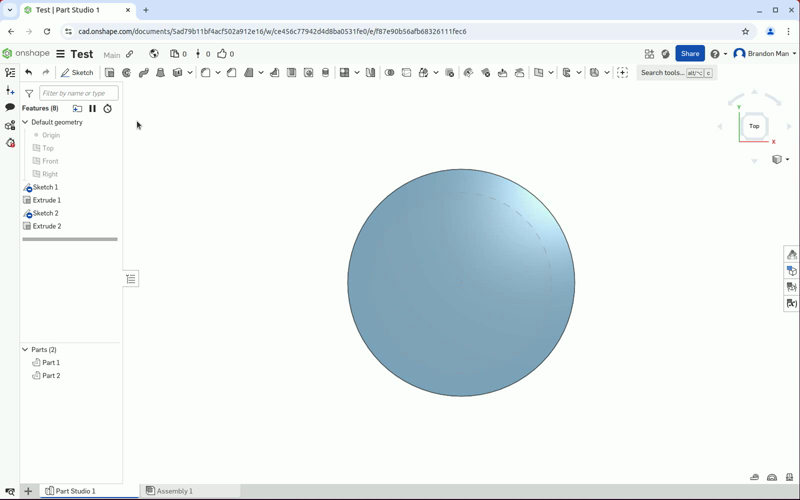
key(shift+7)
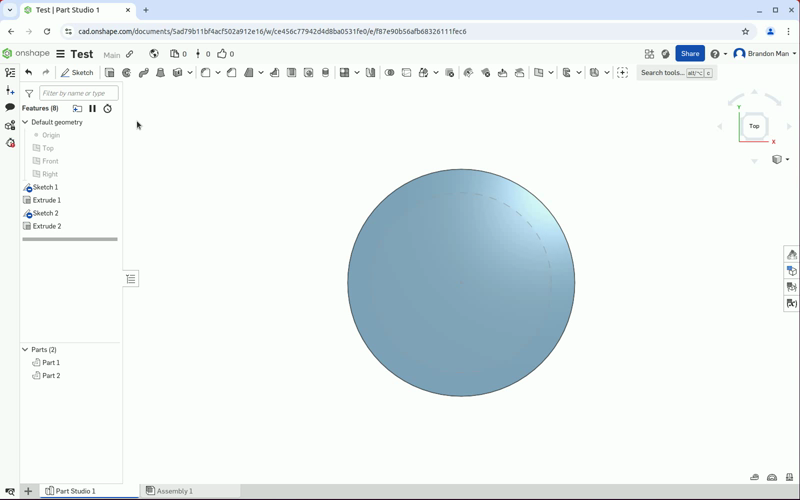
key(up, 3)
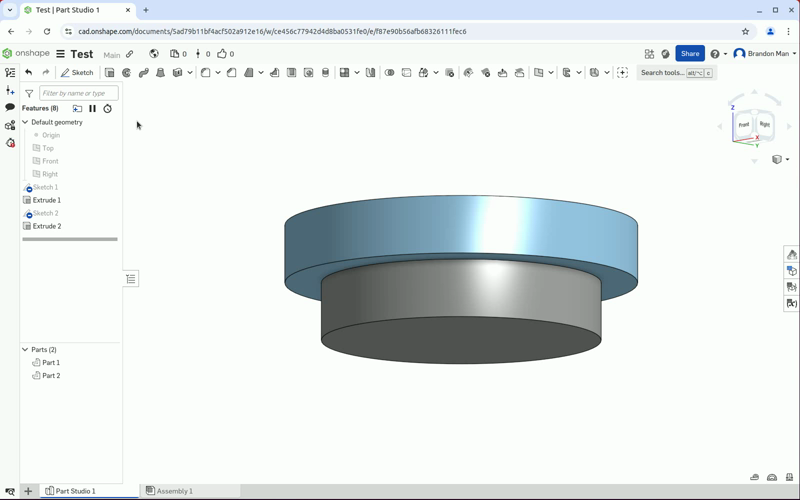
key(left, 3)
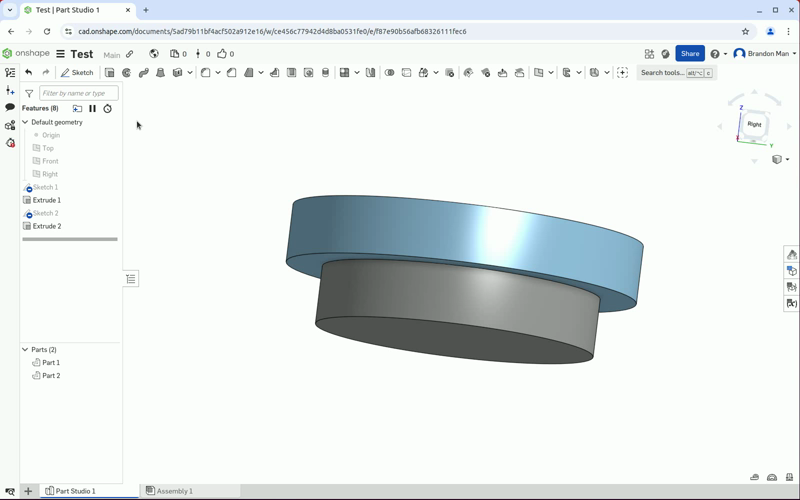
key(right, 3)
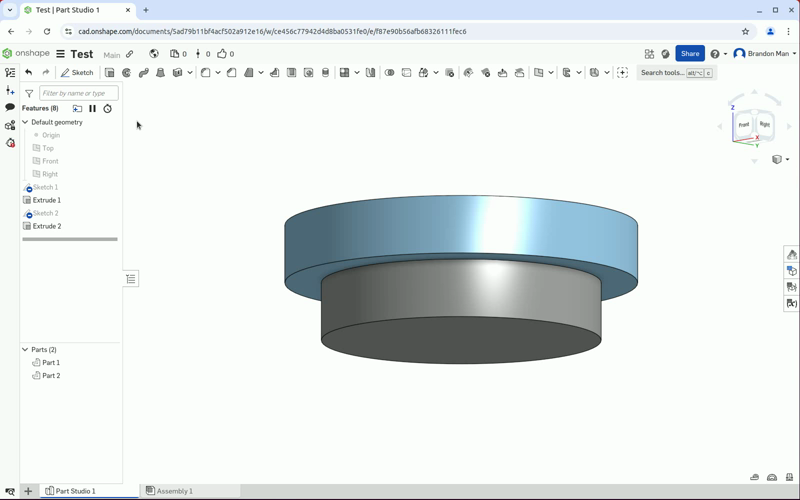
key(down, 3)
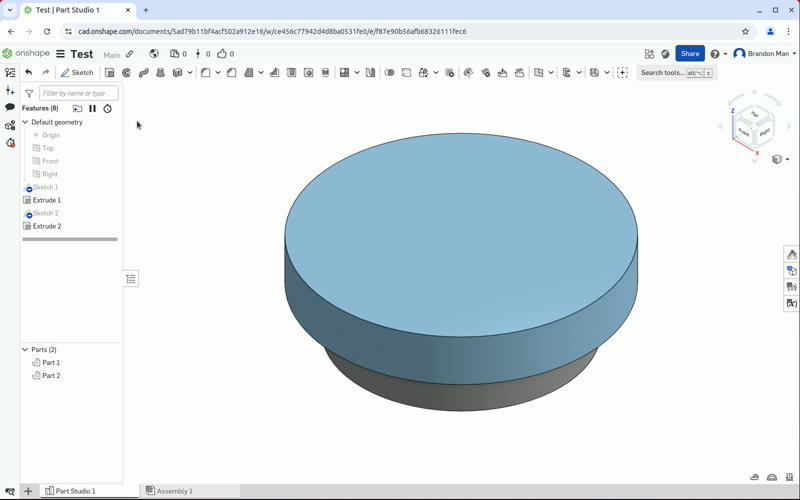
mouse_move(73, 189)
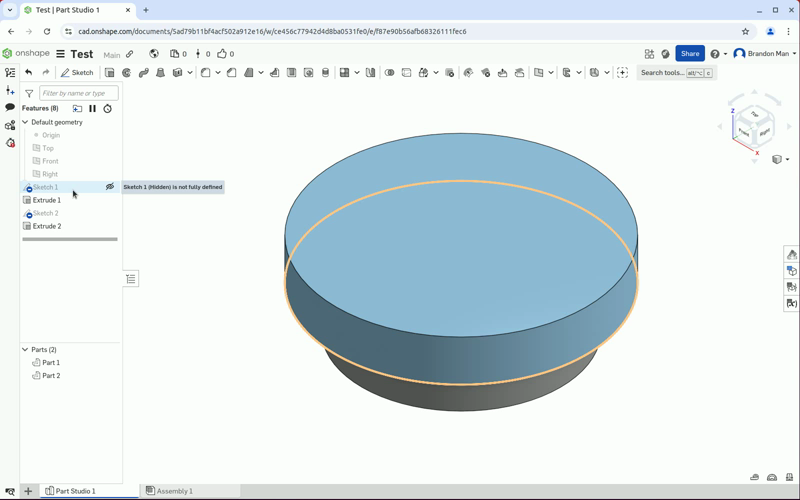
click(73, 189)